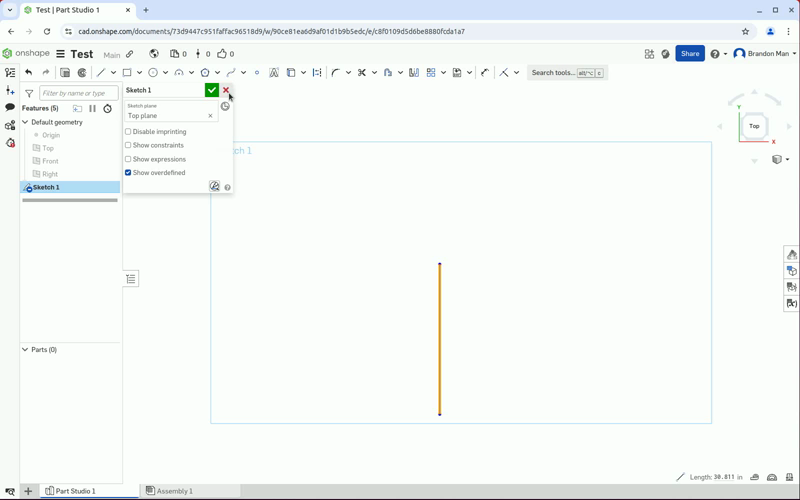
key(shift+h)
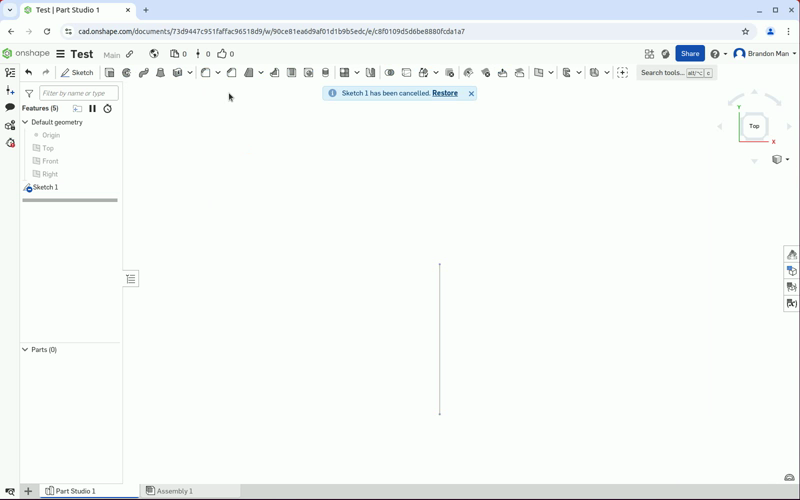
mouse_move(73, 352)
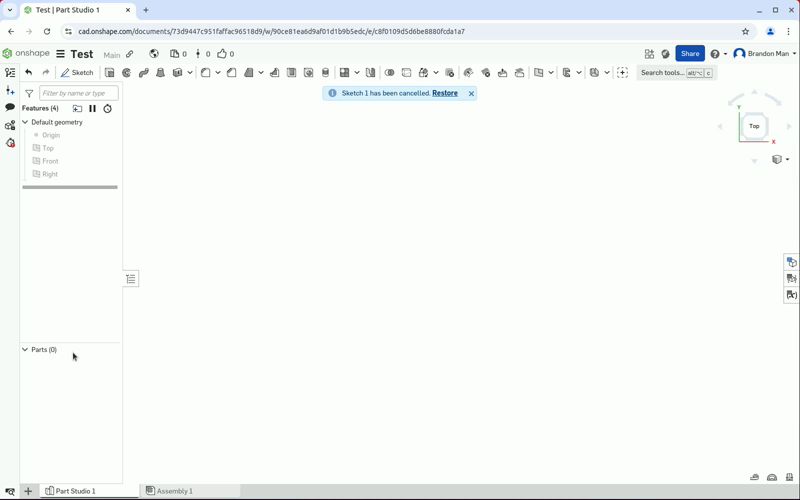
key(y)
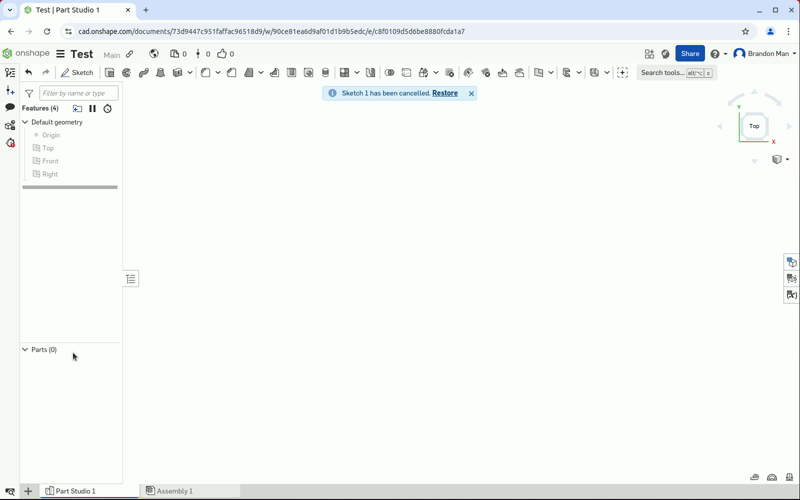
key(shift+p)
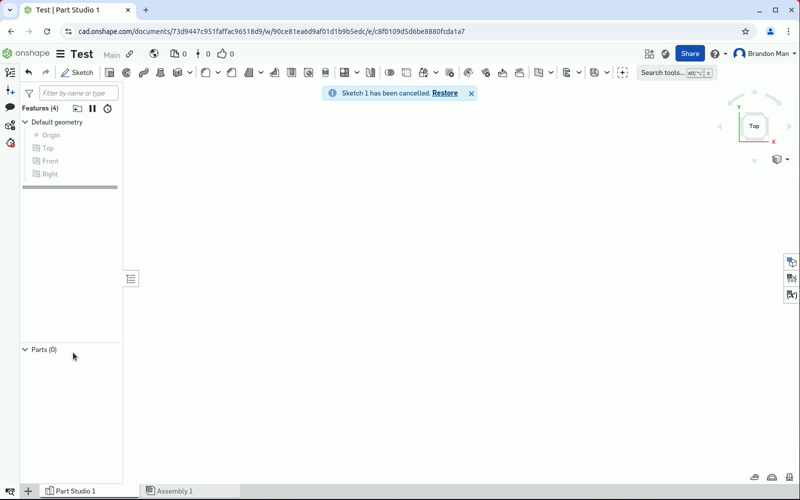
key(space)
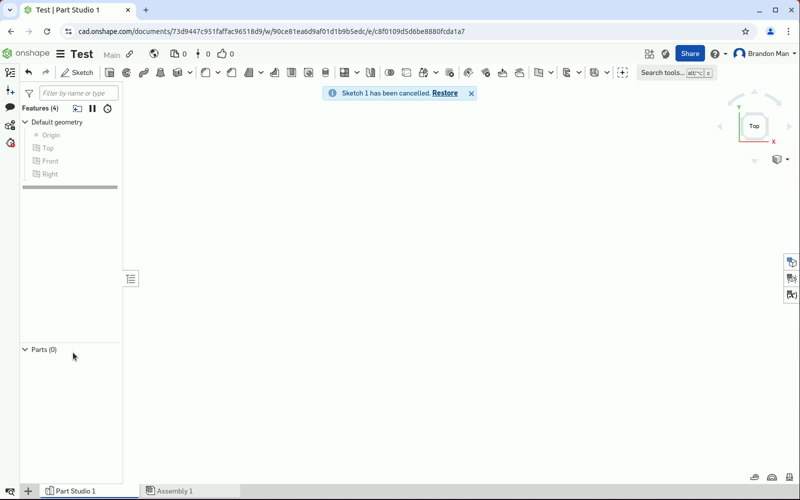
key_down(shift)
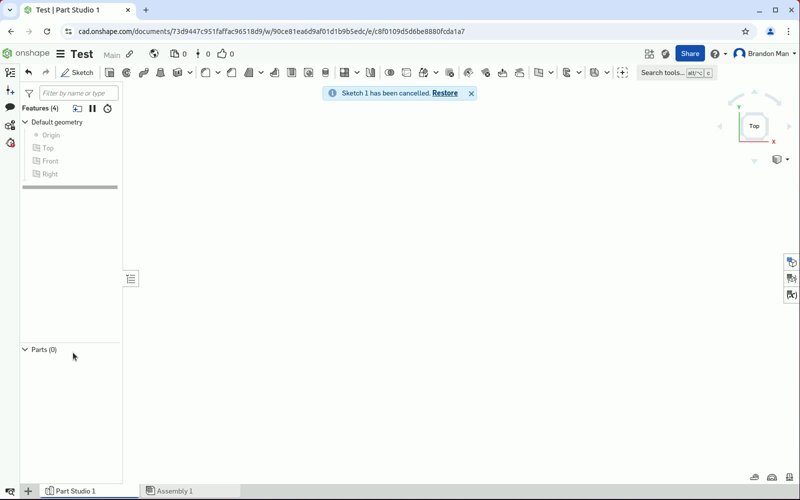
key(up)
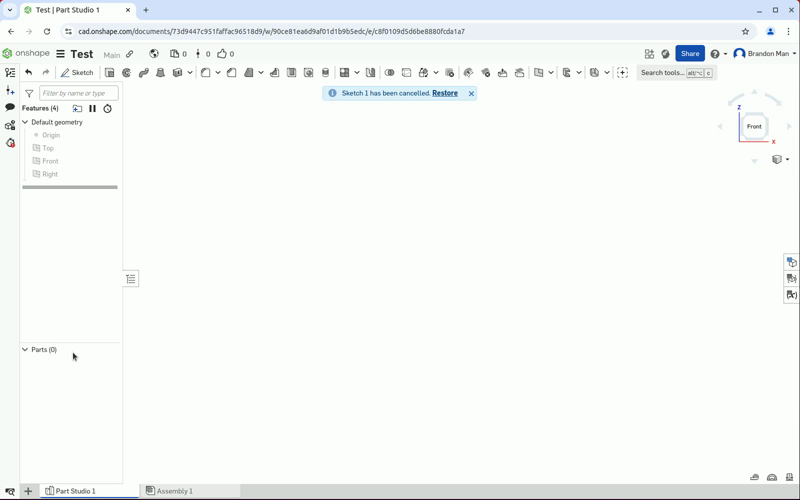
key_up(shift)
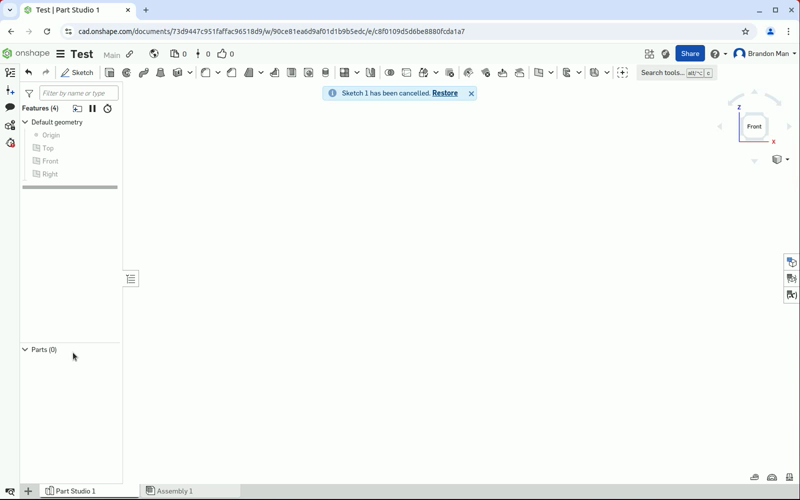
mouse_move(73, 352)
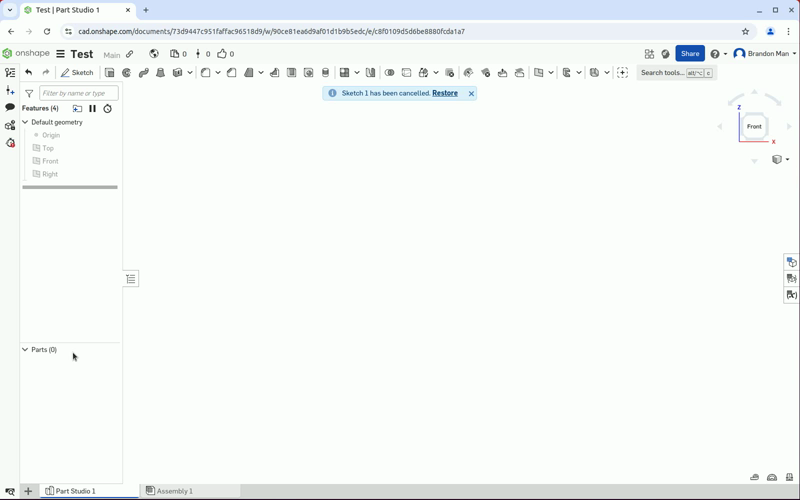
key(shift+y)
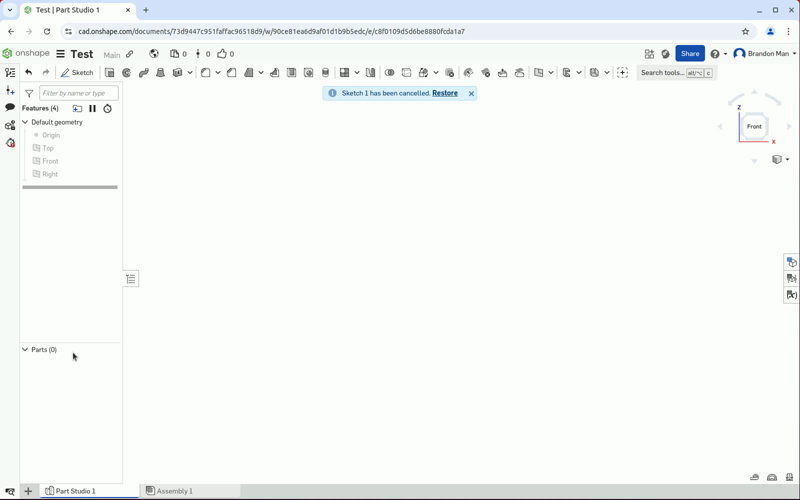
key(shift+s)
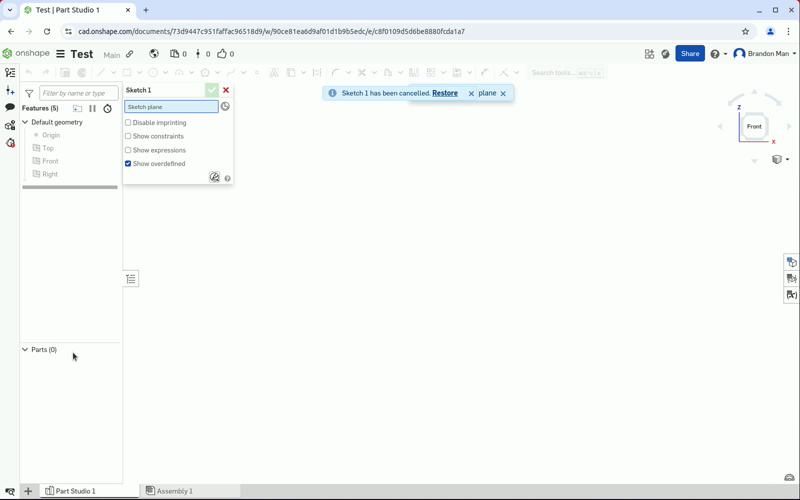
mouse_move(73, 163)
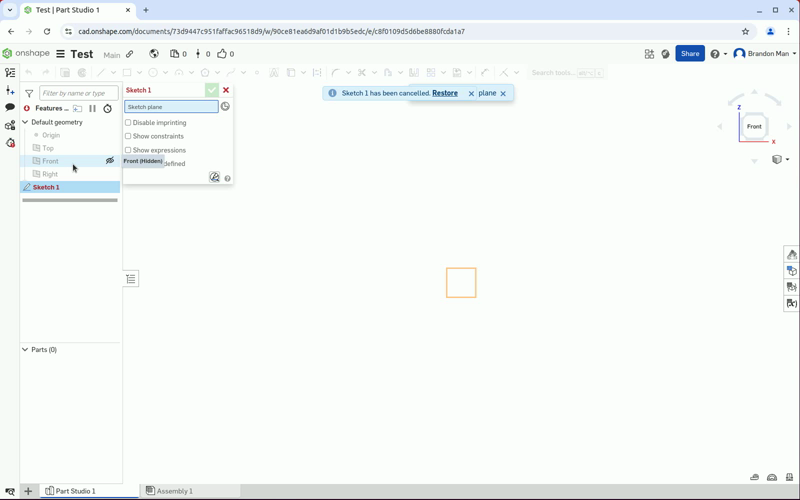
click(73, 163)
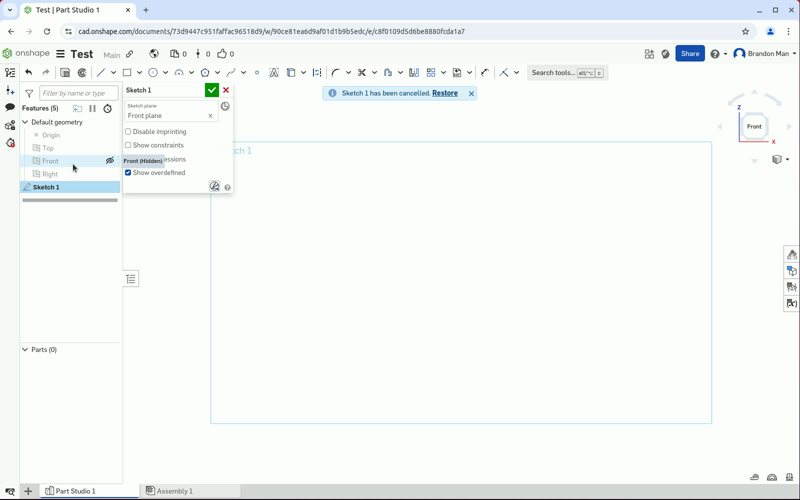
mouse_move(73, 352)
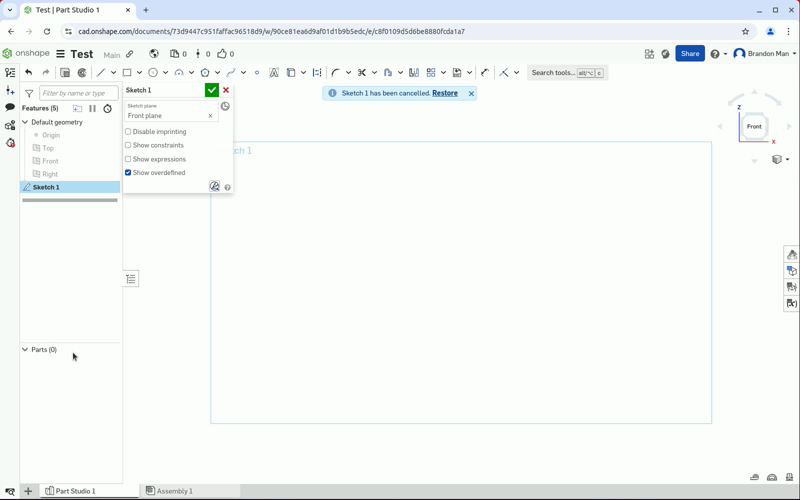
key(y)
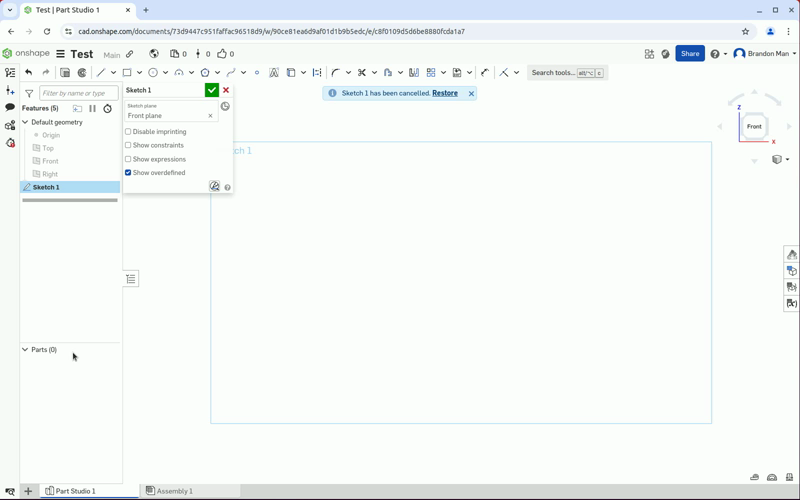
key(c)
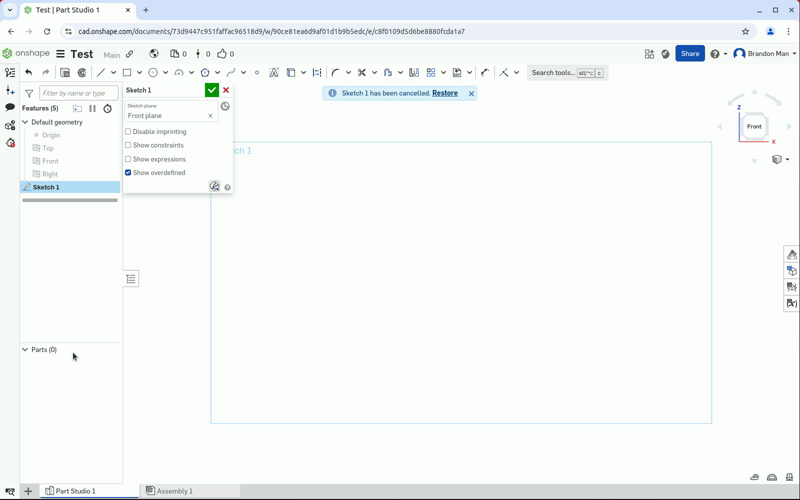
key_down(shift)
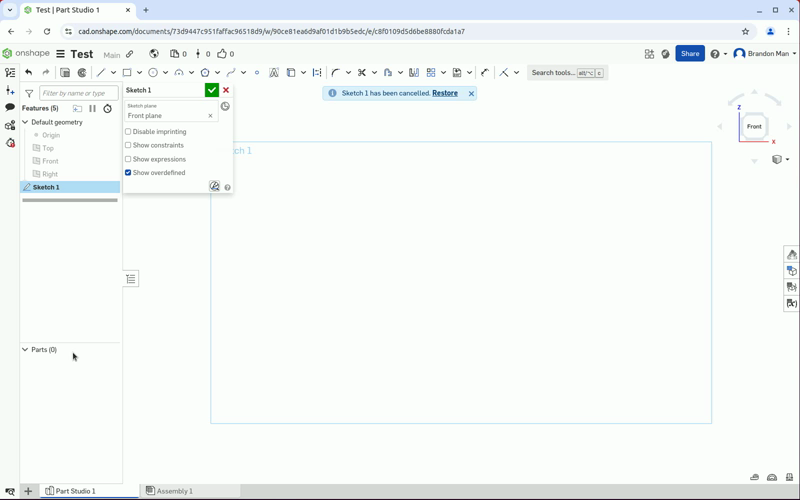
mouse_move(460, 282)
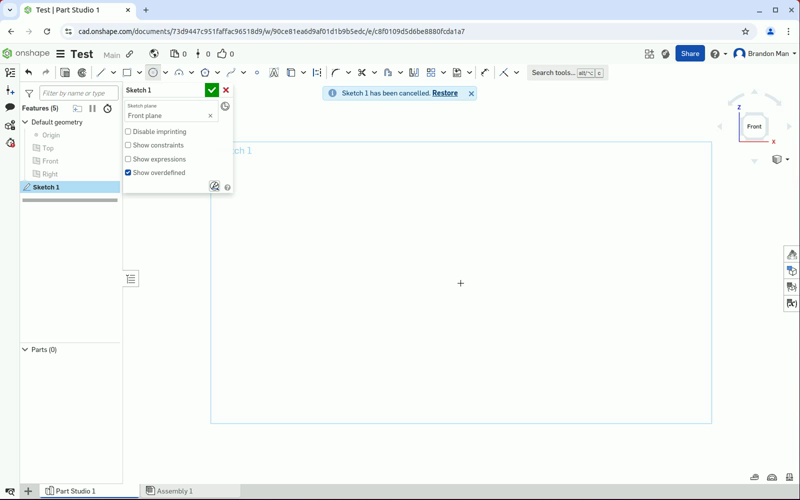
click(460, 282)
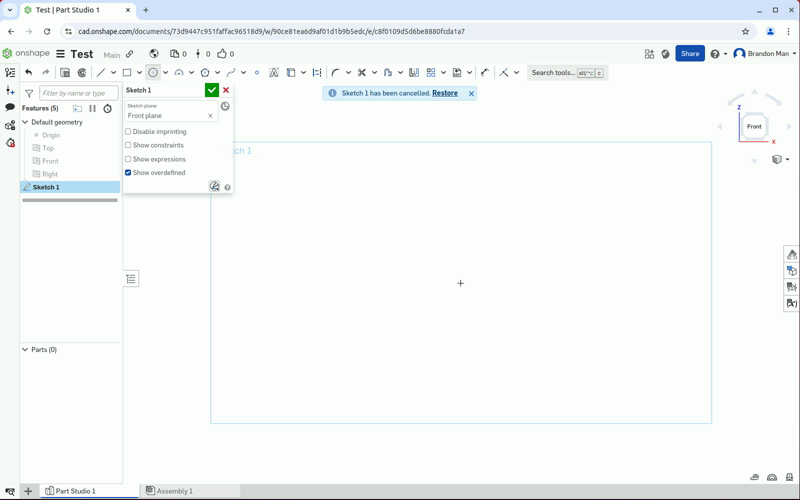
key_up(shift)
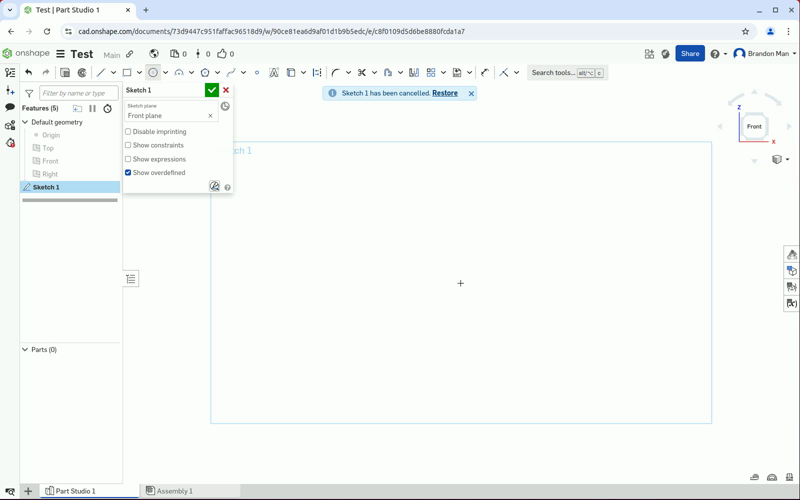
mouse_move(525, 282)
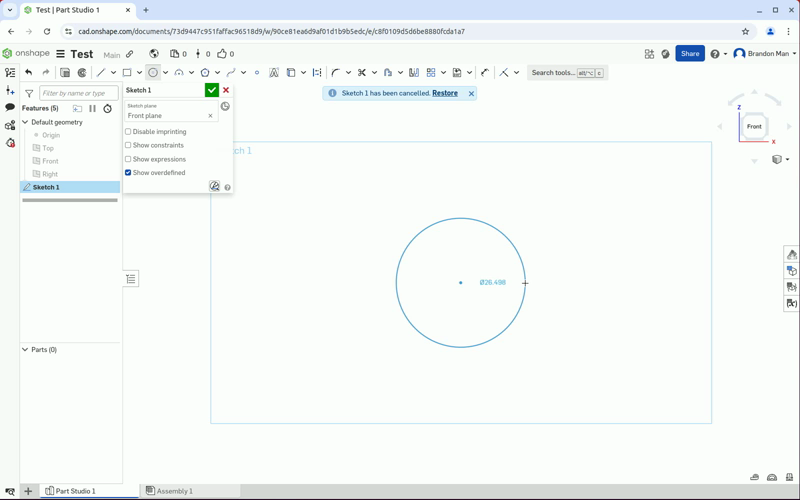
click(525, 282)
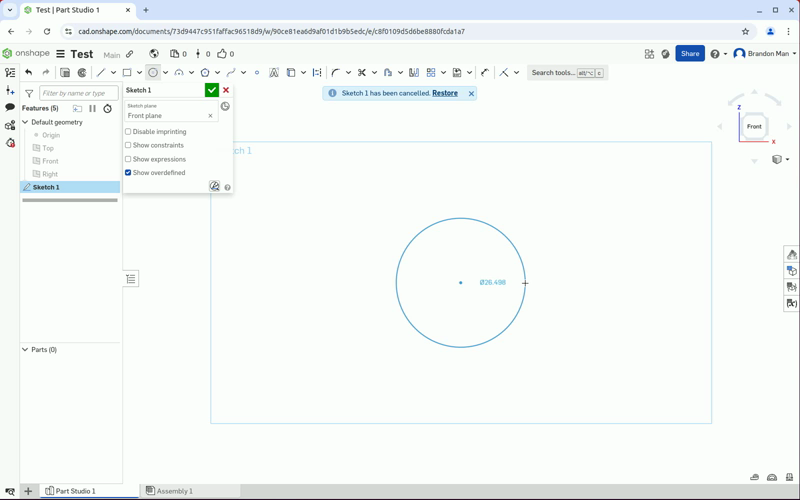
key(esc)
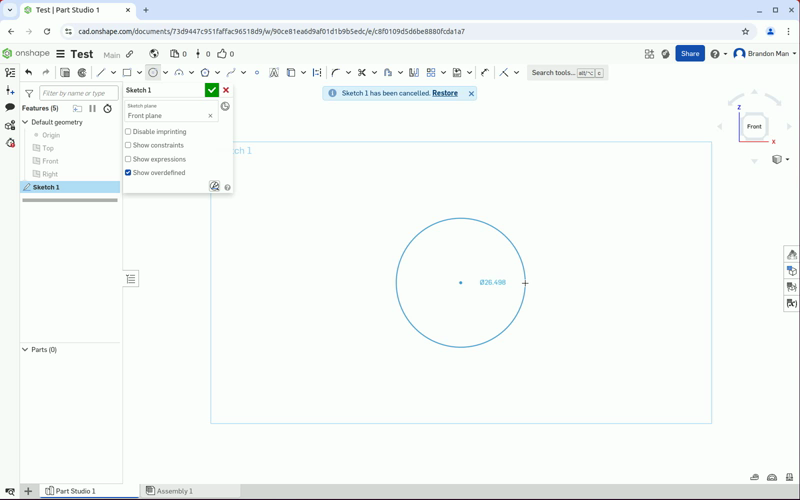
mouse_move(432, 268)
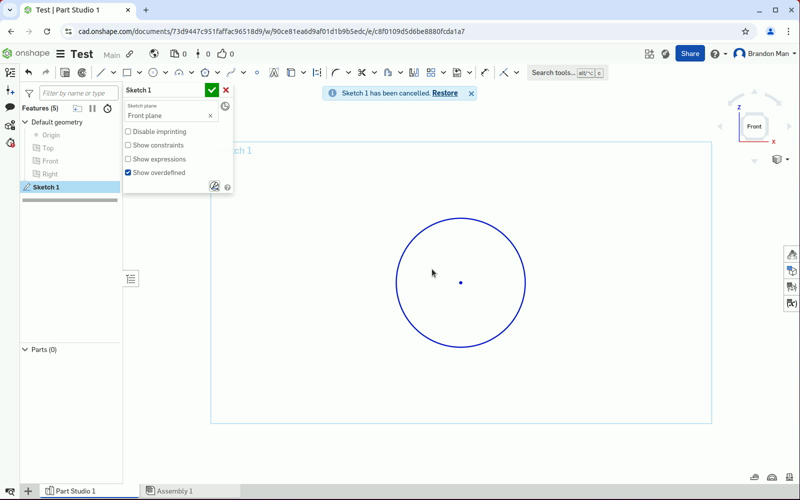
click(432, 268)
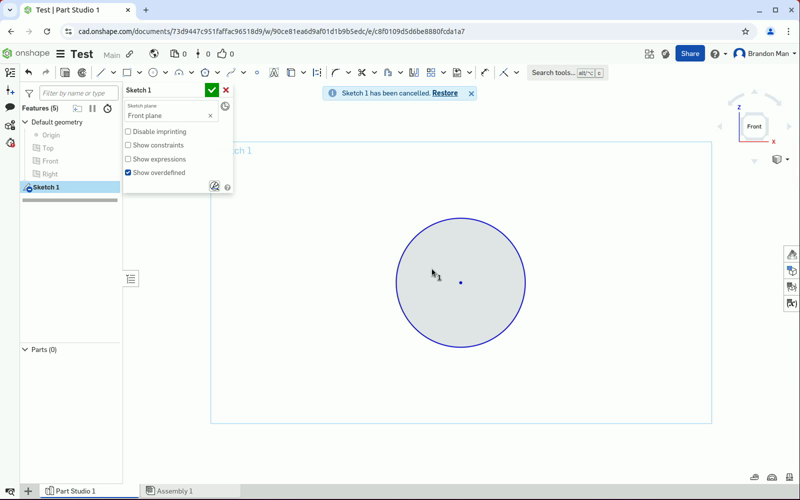
mouse_move(73, 352)
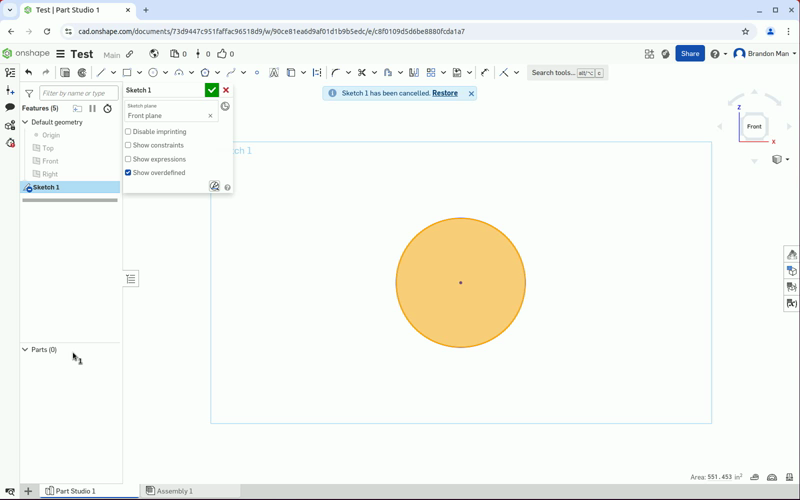
key(shift+y)
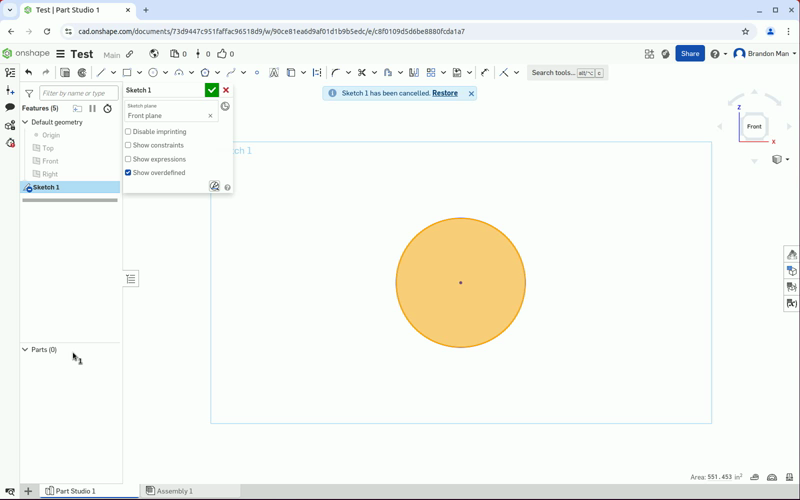
key(shift+e)
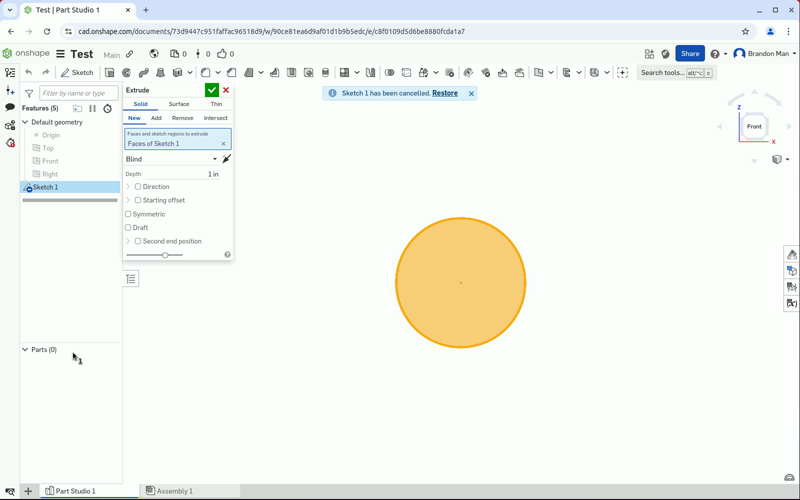
mouse_move(143, 106)
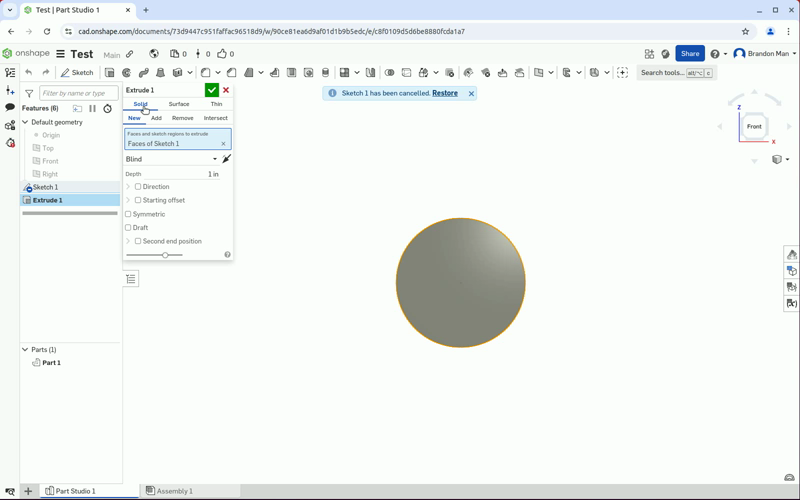
click(143, 106)
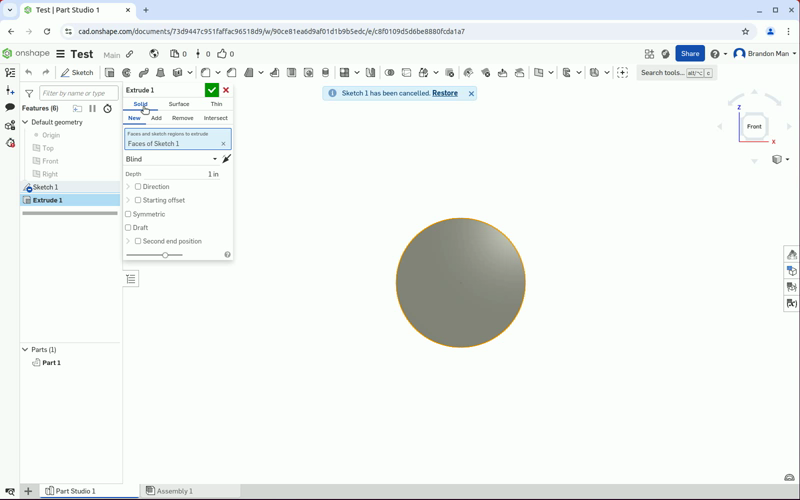
mouse_move(137, 120)
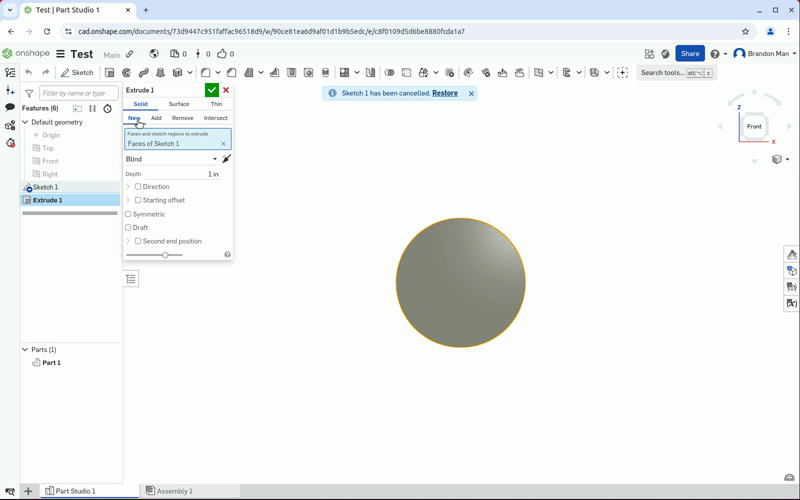
click(137, 120)
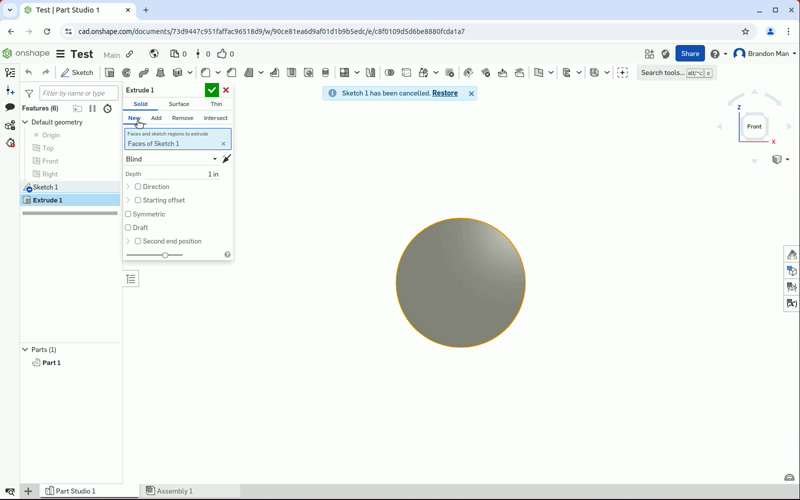
key(tab, 4)
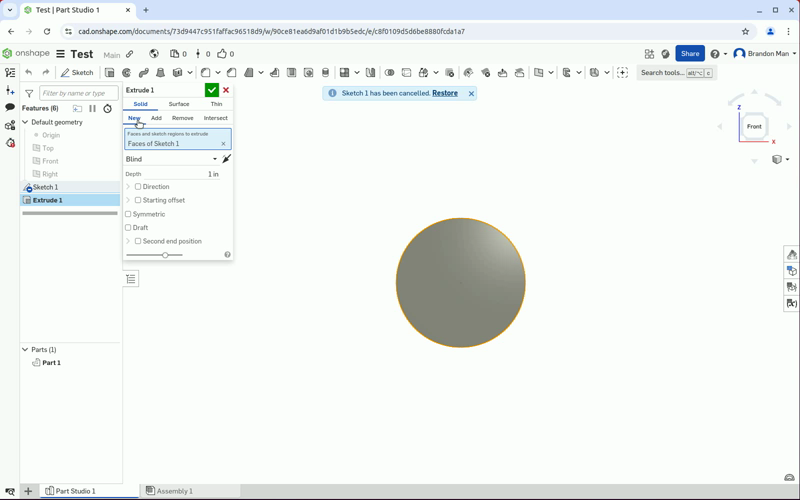
text(23.108)
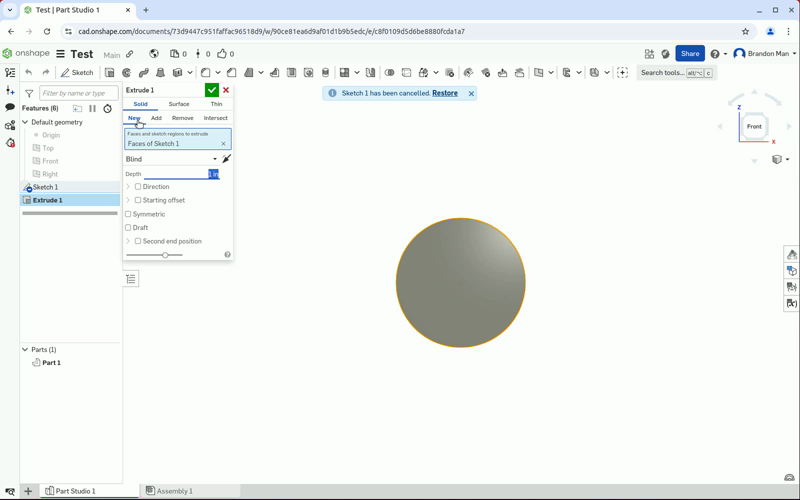
key(enter)
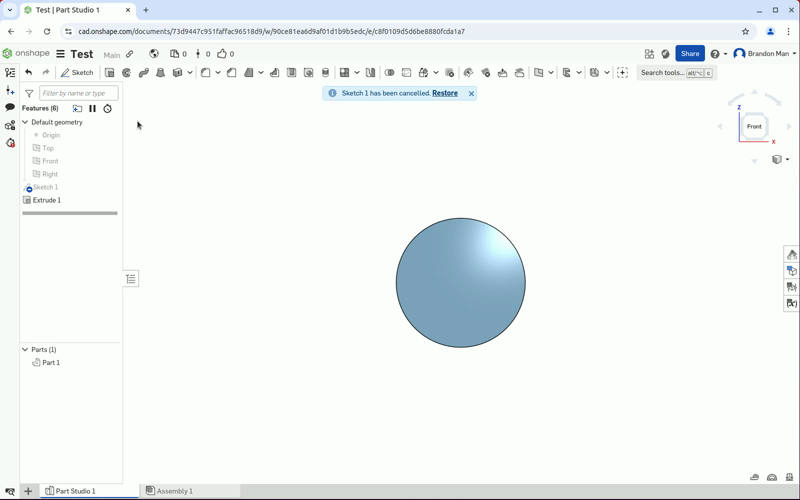
key(shift+h)
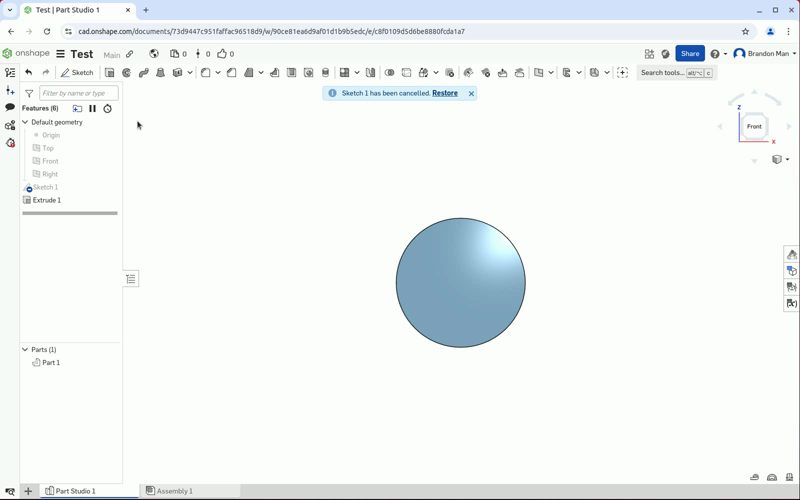
key(shift+h)
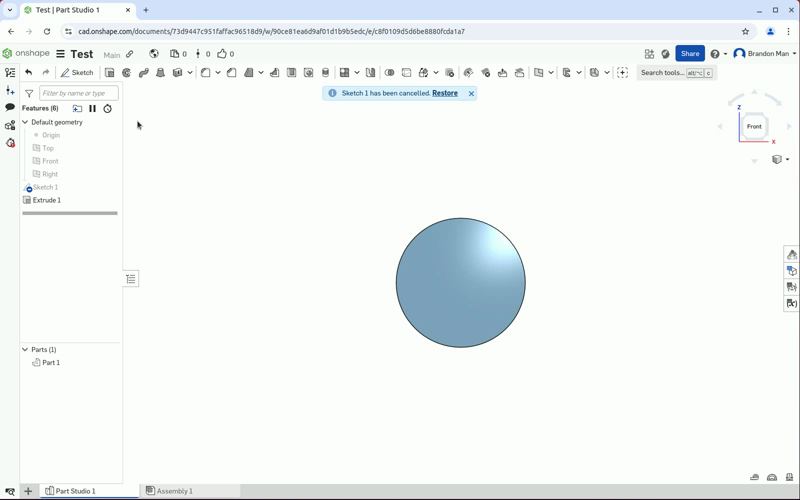
mouse_move(73, 189)
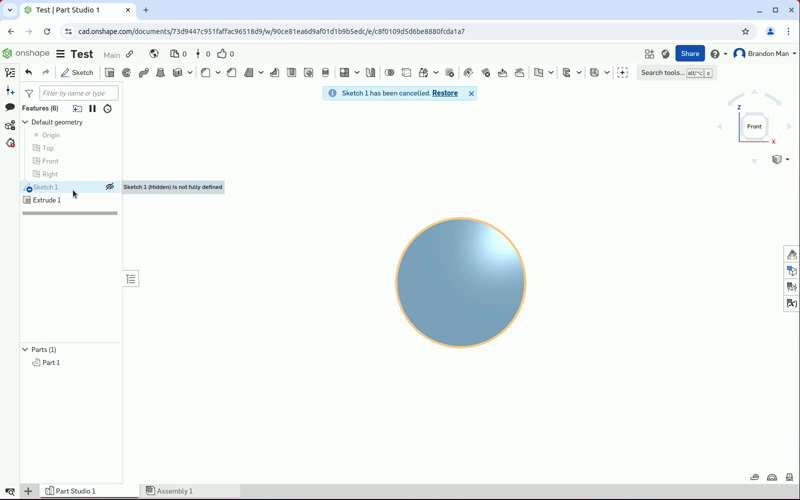
click(73, 189)
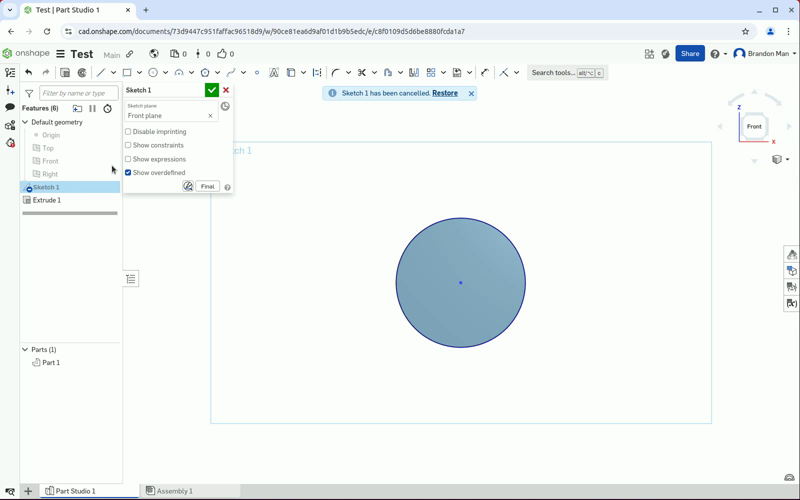
mouse_move(229, 92)
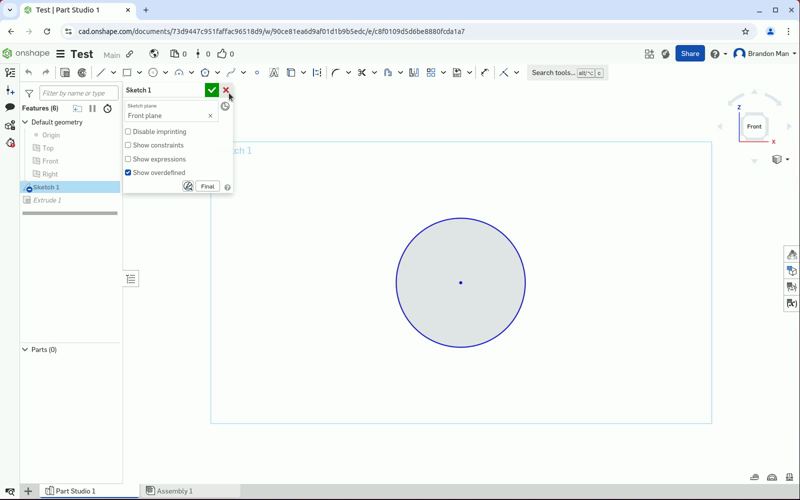
click(229, 92)
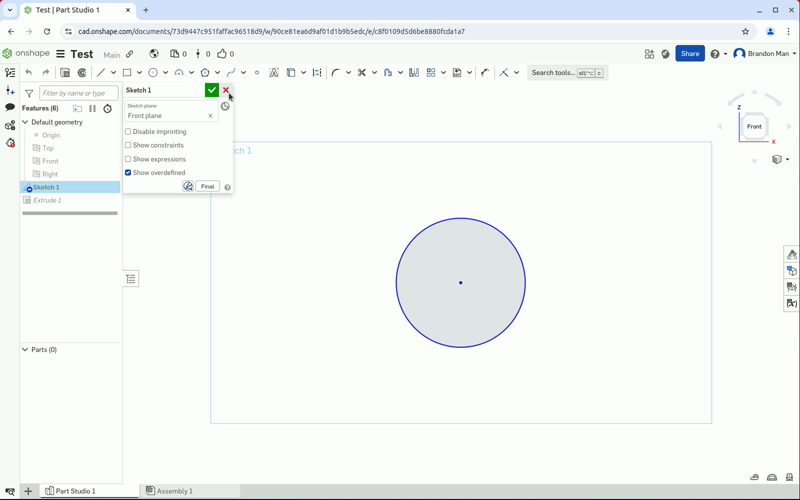
key(shift+s)
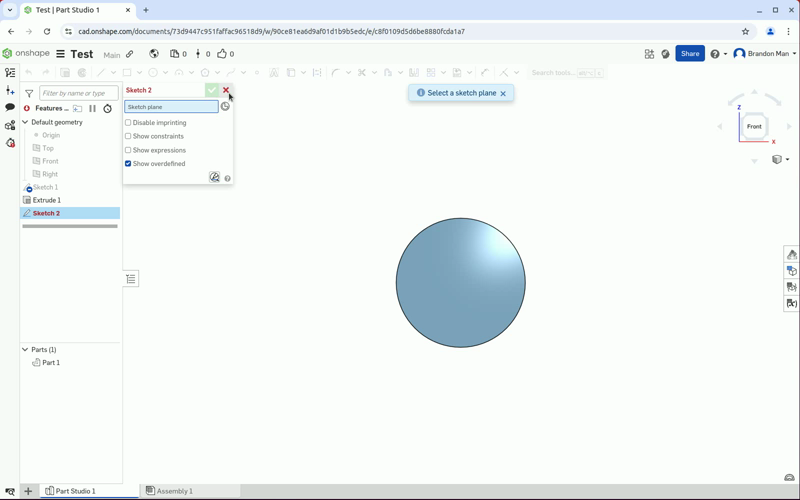
mouse_move(73, 163)
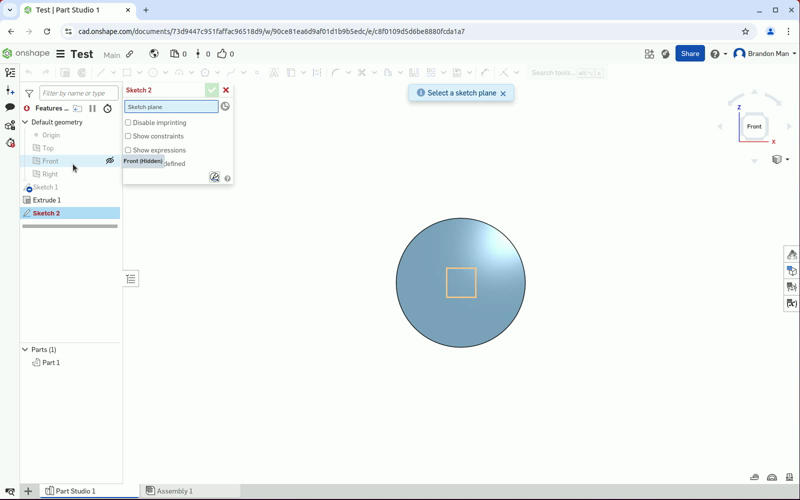
click(73, 163)
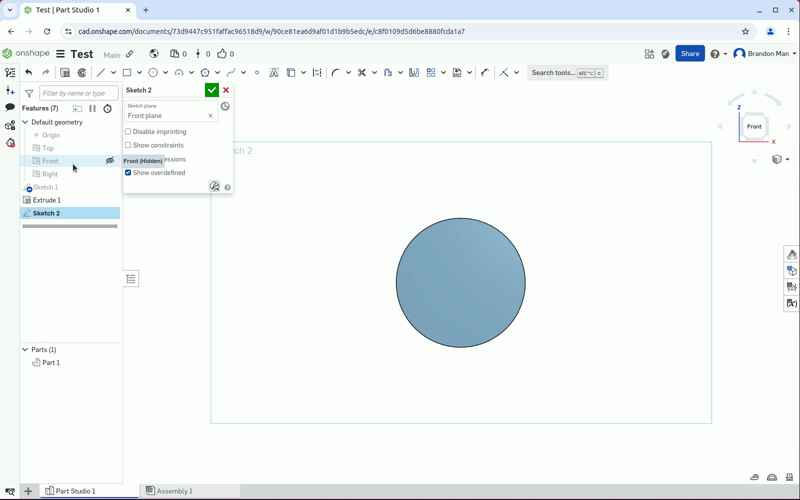
mouse_move(73, 352)
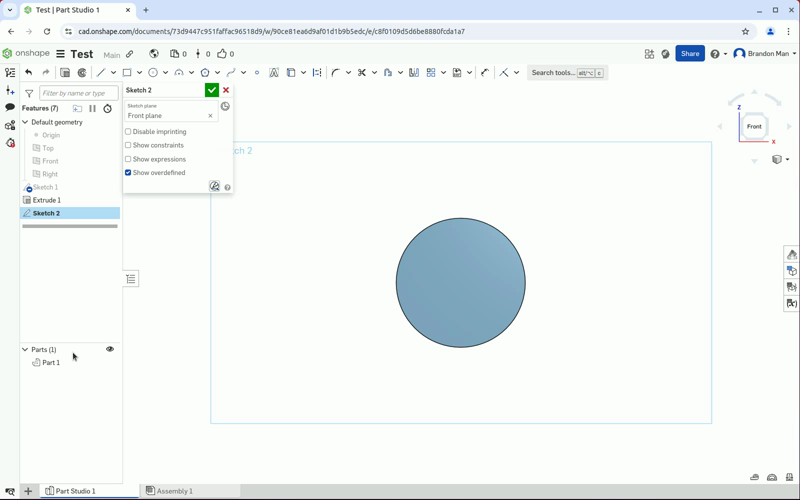
key(y)
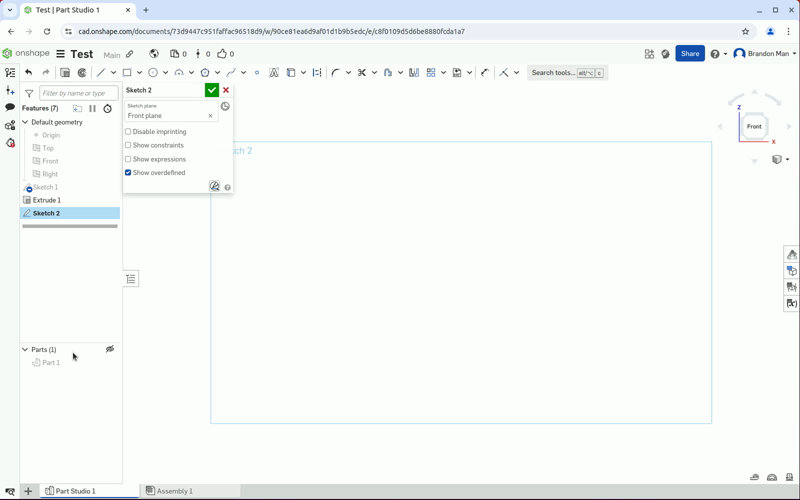
key(c)
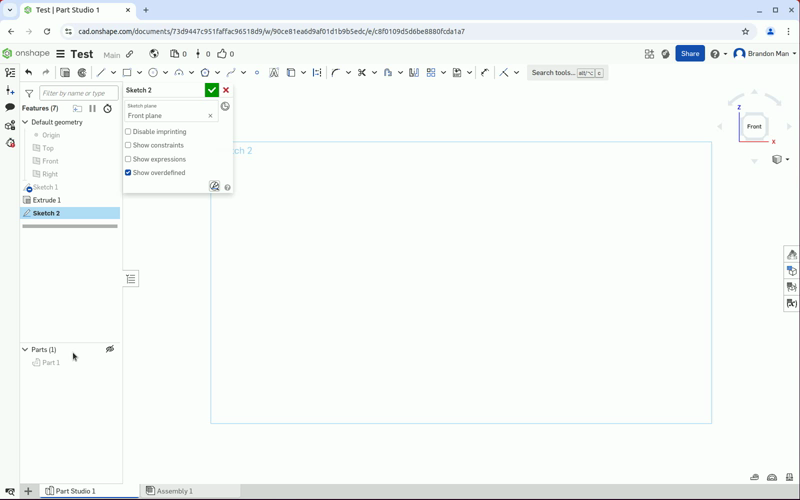
key_down(shift)
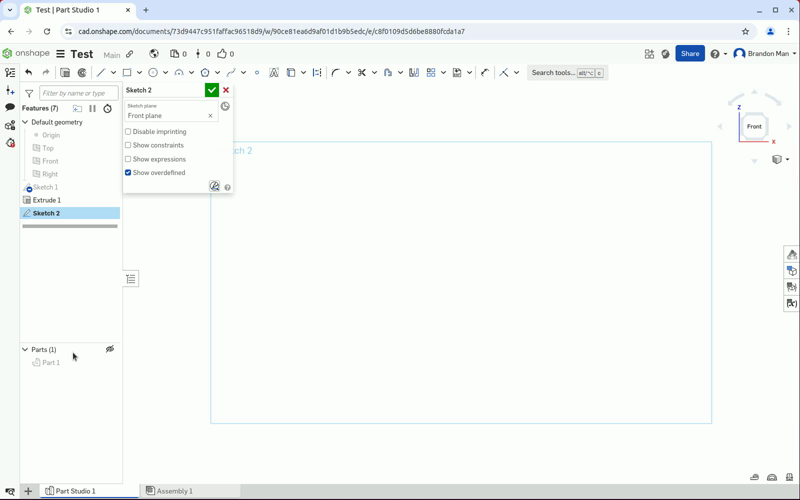
mouse_move(460, 282)
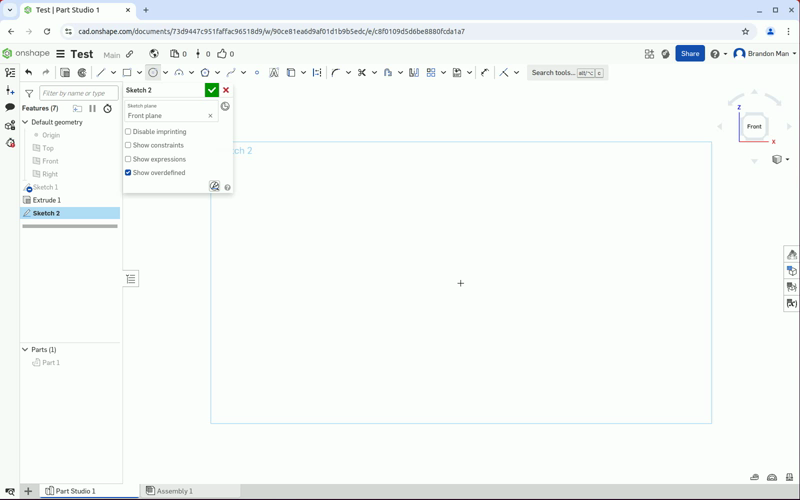
click(460, 282)
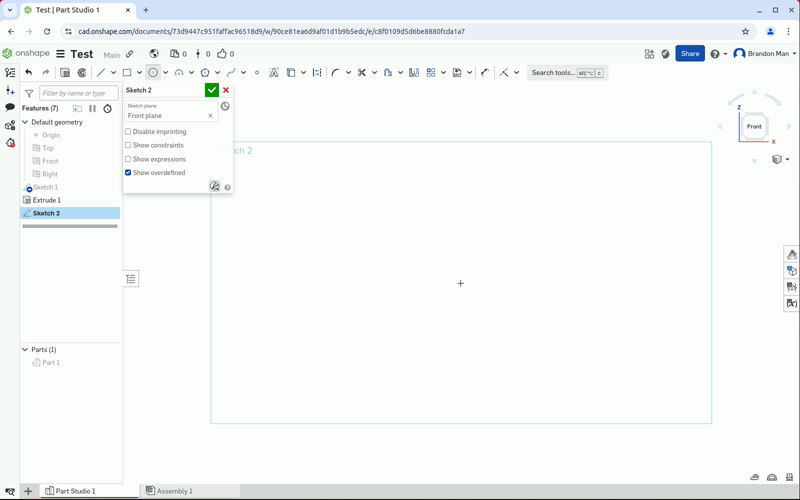
key_up(shift)
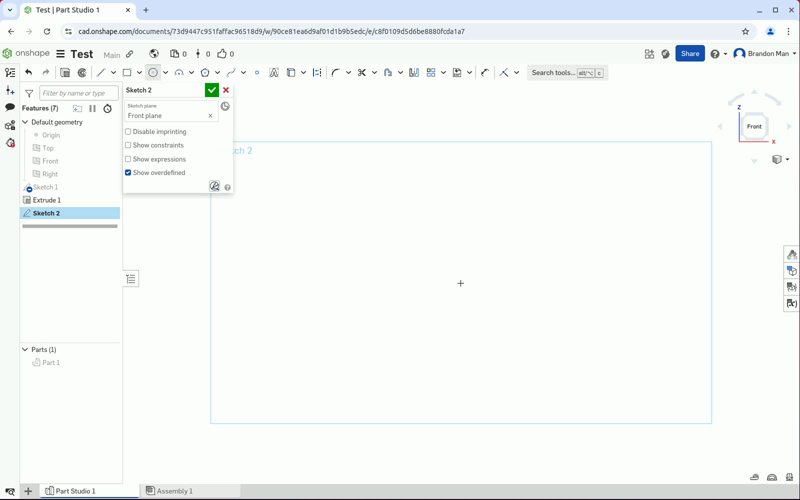
mouse_move(525, 282)
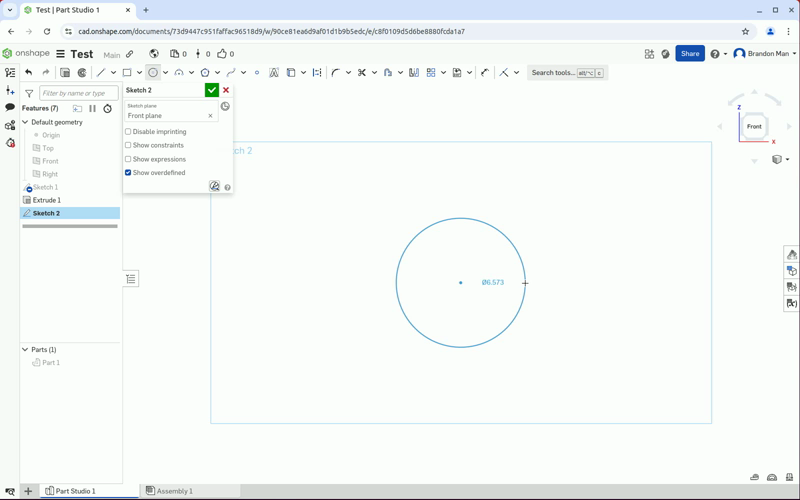
click(525, 282)
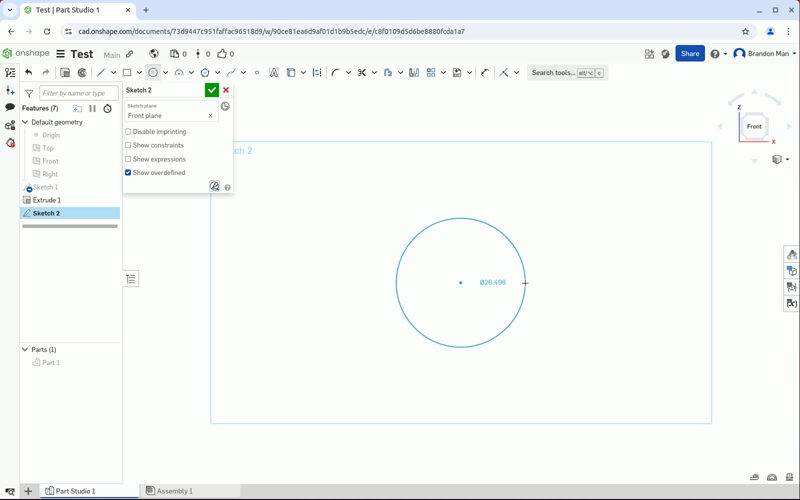
key(esc)
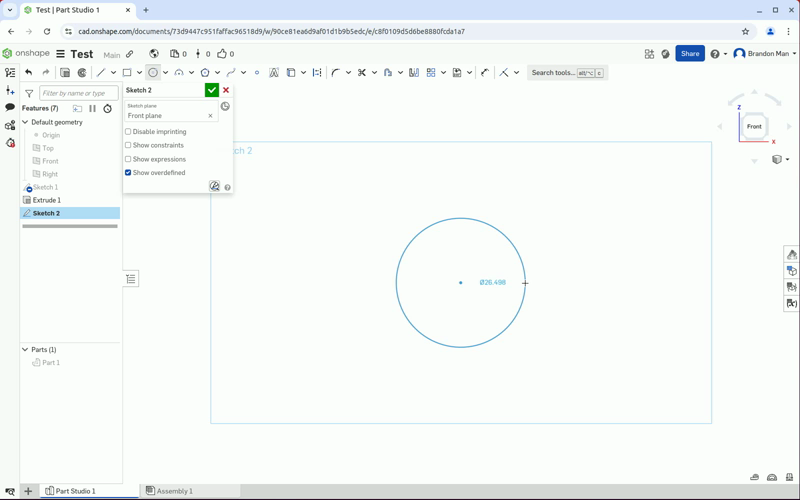
mouse_move(480, 238)
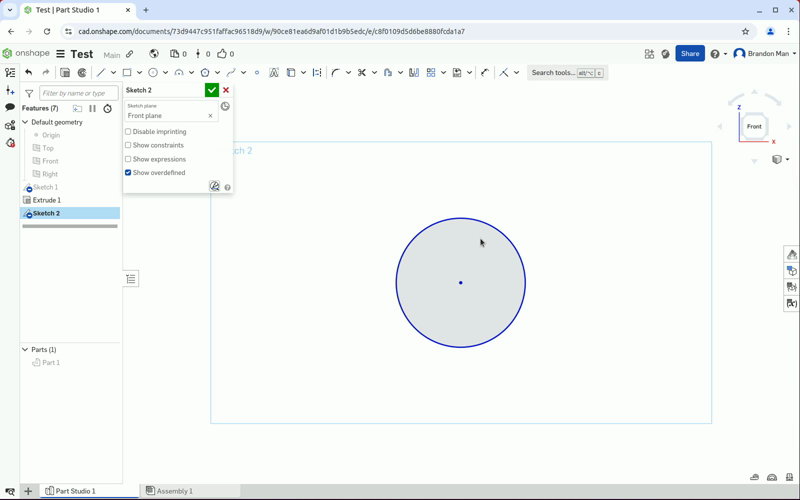
click(480, 238)
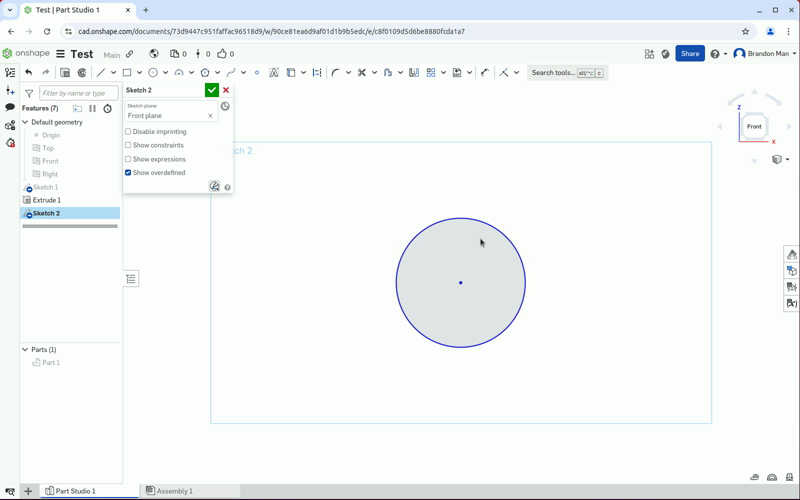
mouse_move(73, 352)
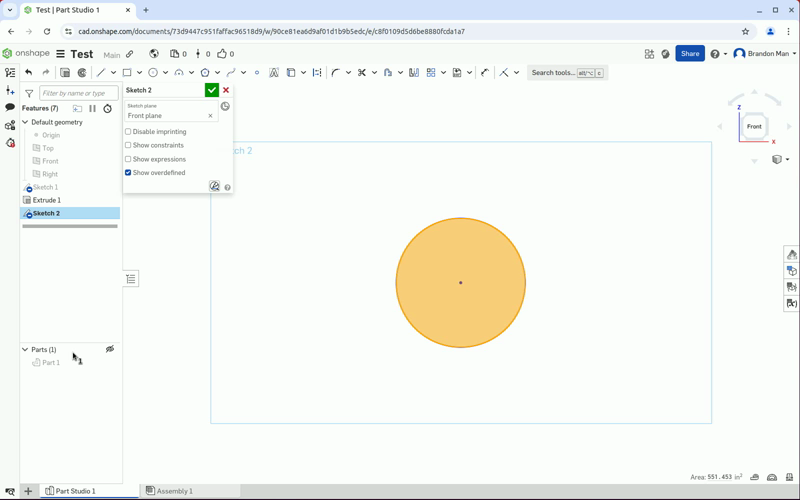
key(shift+y)
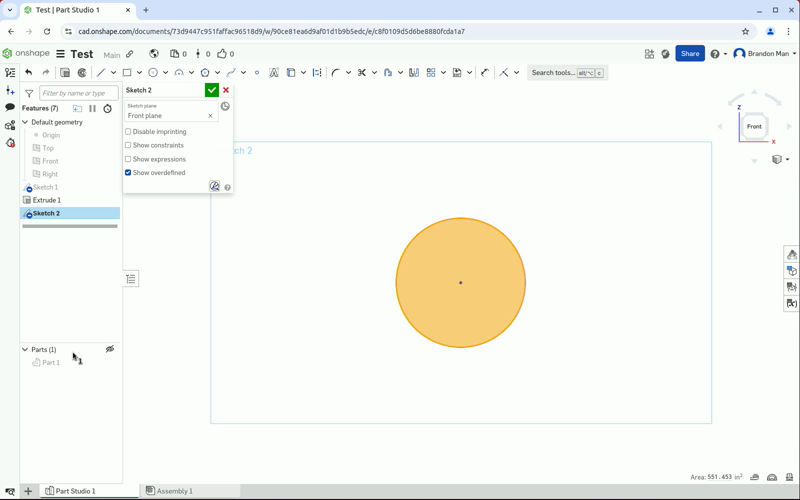
key(shift+e)
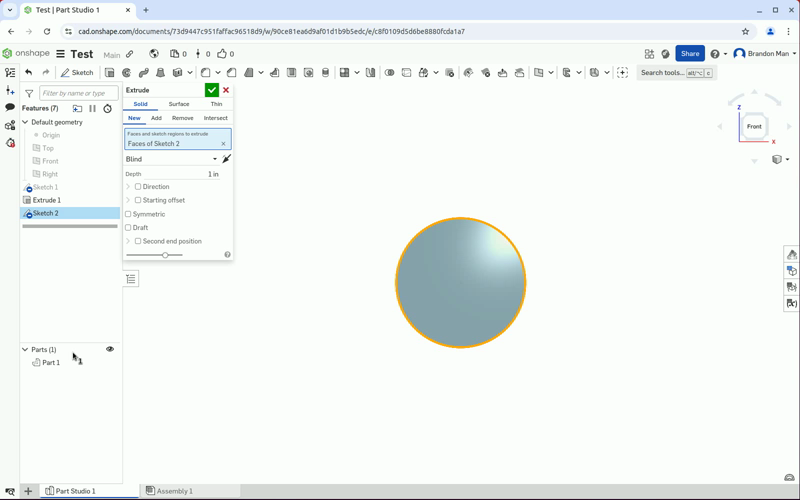
mouse_move(143, 106)
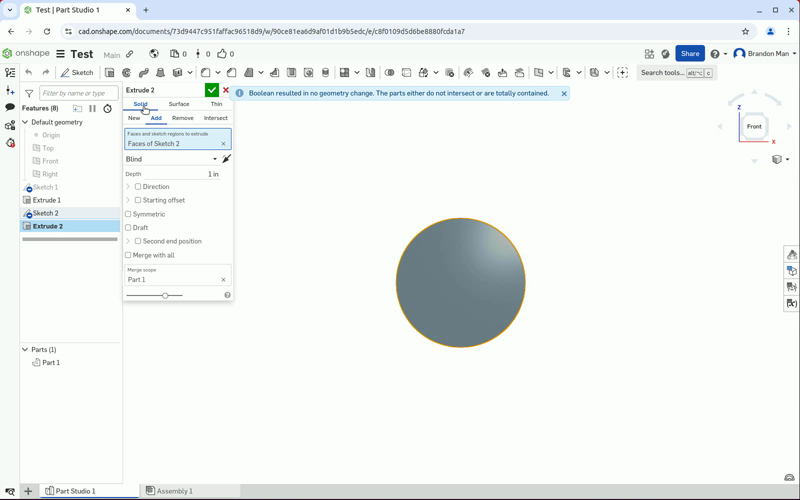
click(143, 106)
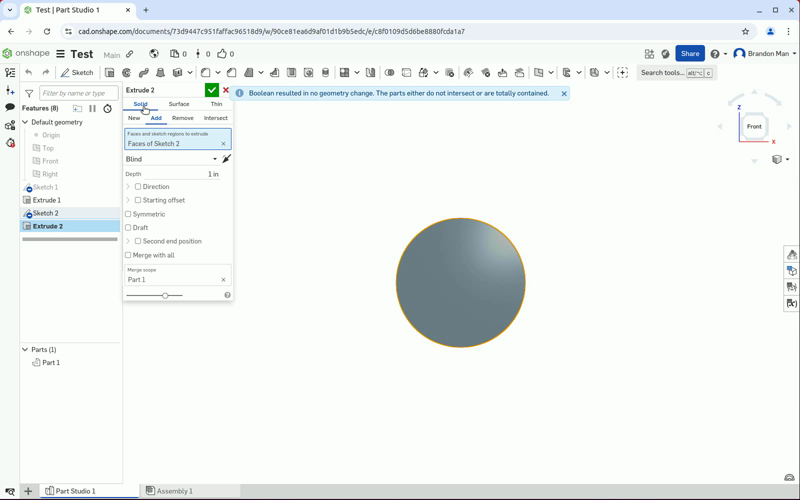
mouse_move(137, 120)
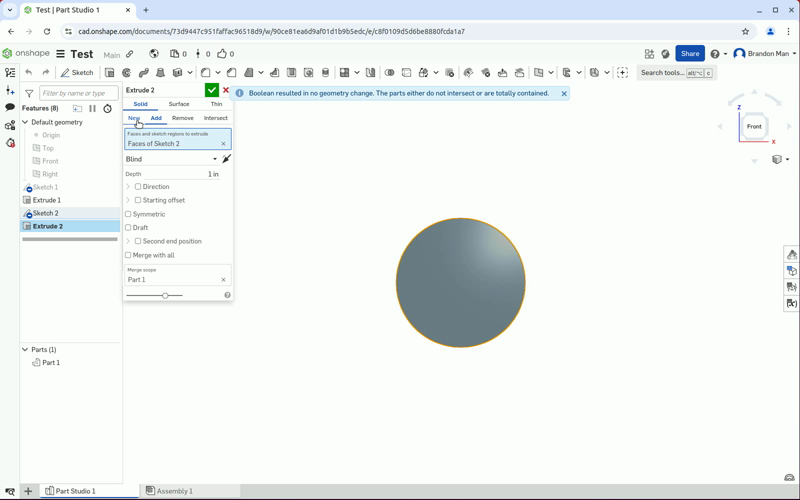
click(137, 120)
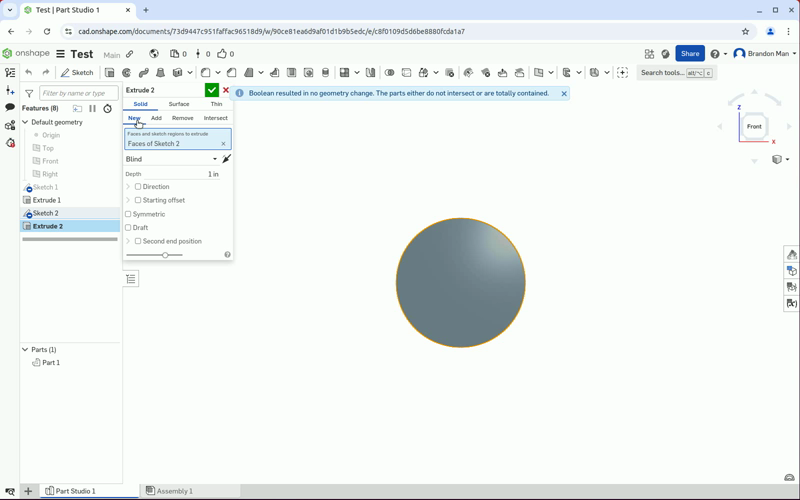
key(tab, 4)
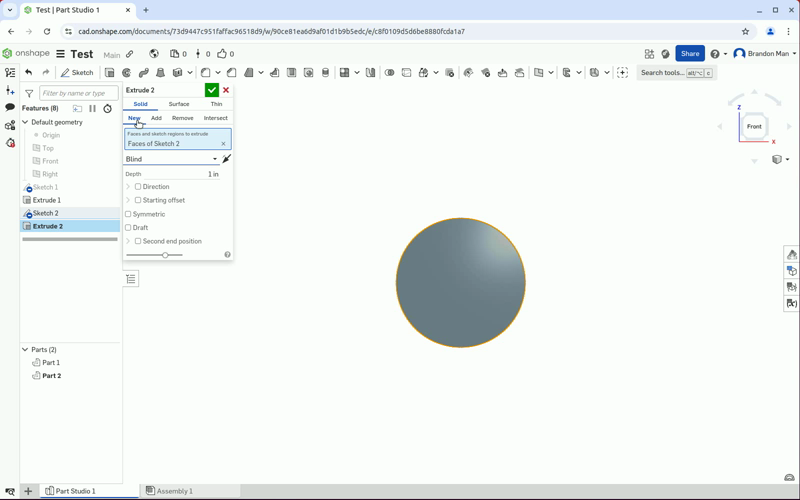
text(23.108)
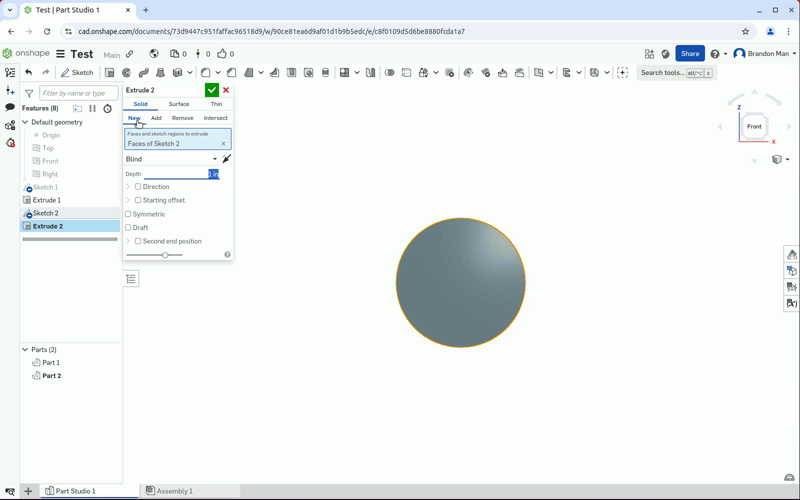
key(enter)
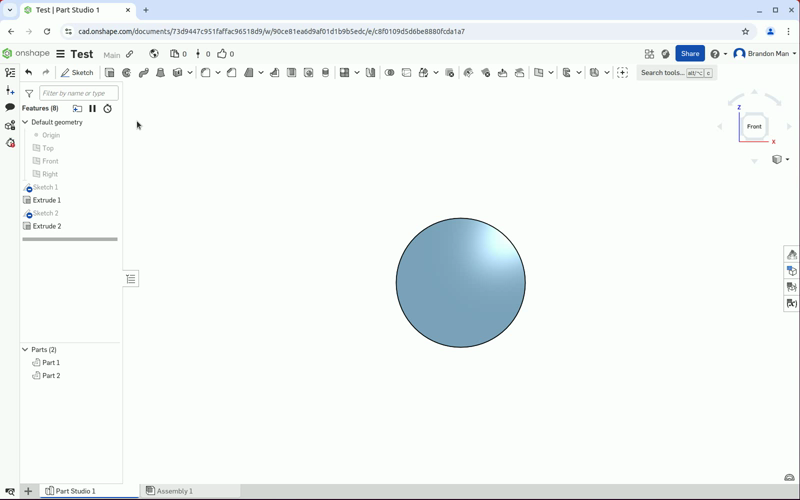
key(shift+h)
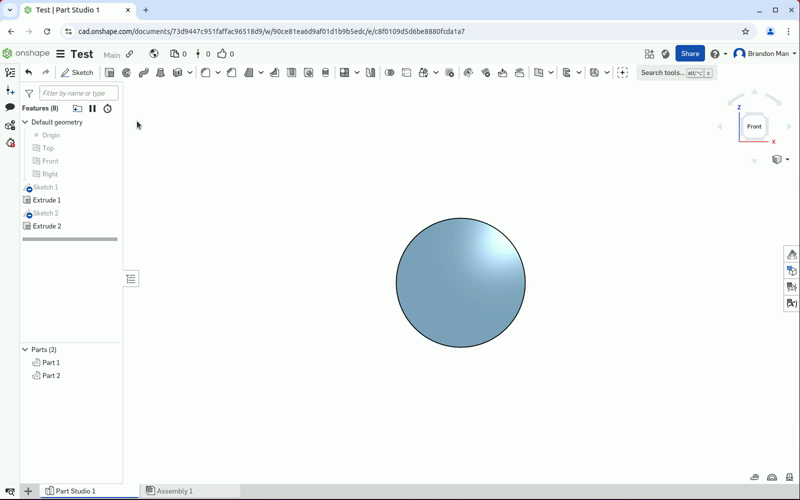
key(shift+h)
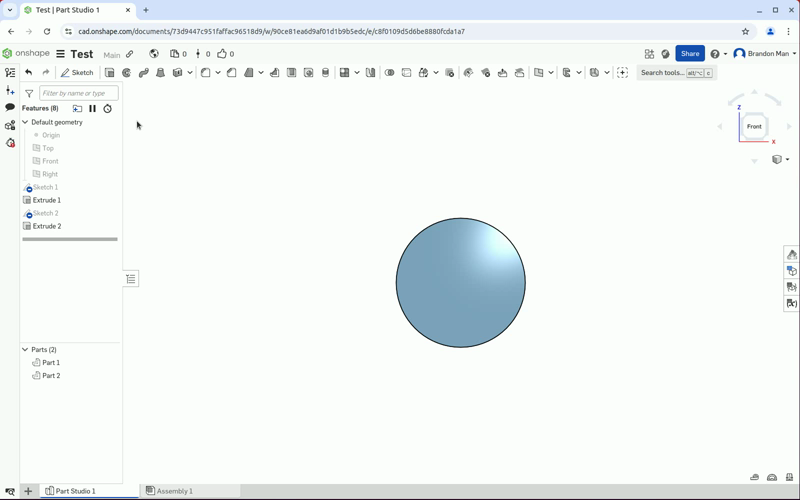
key(shift+7)
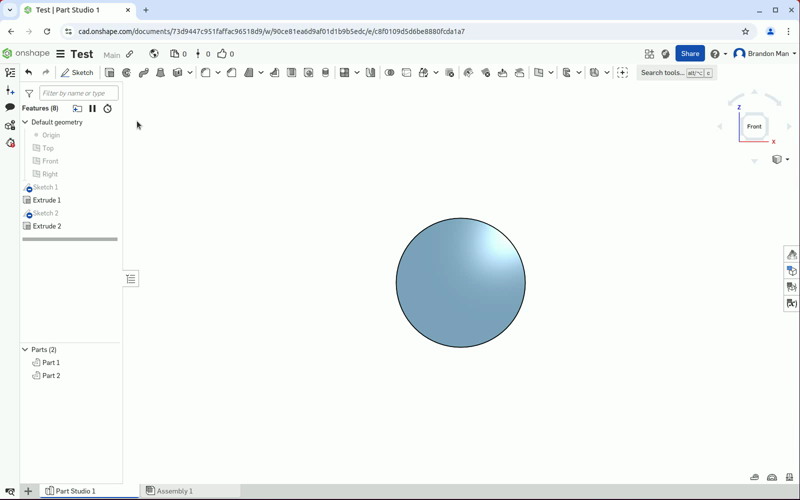
key(left, 2)
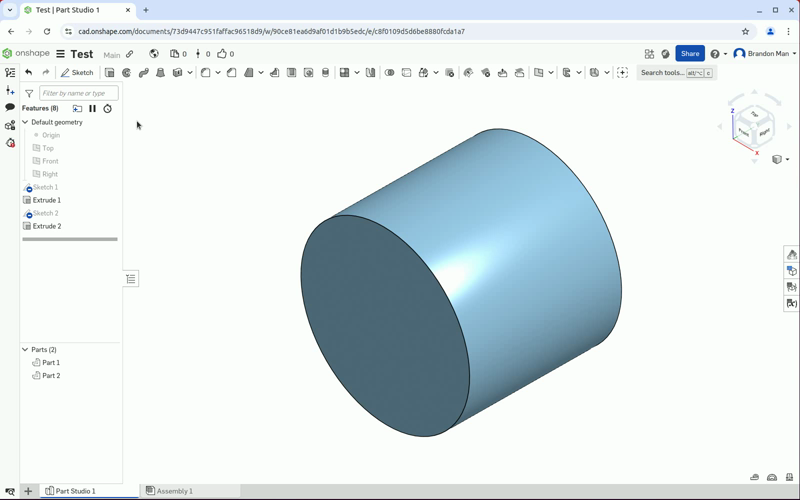
key(down, 2)
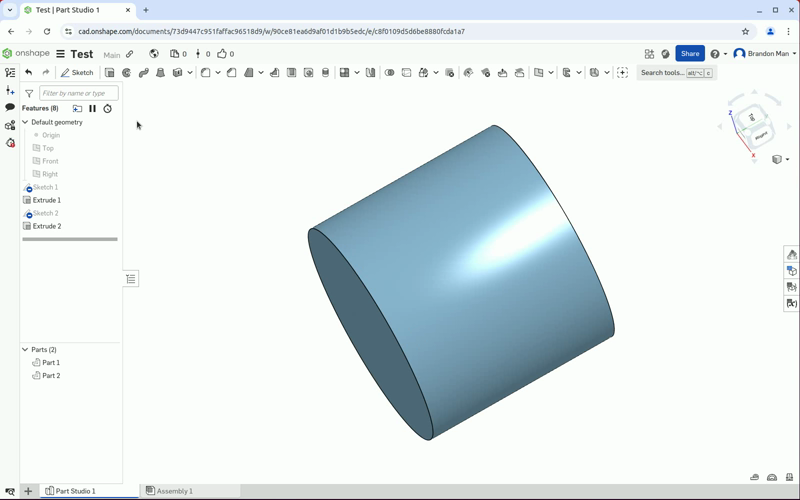
key(up, 2)
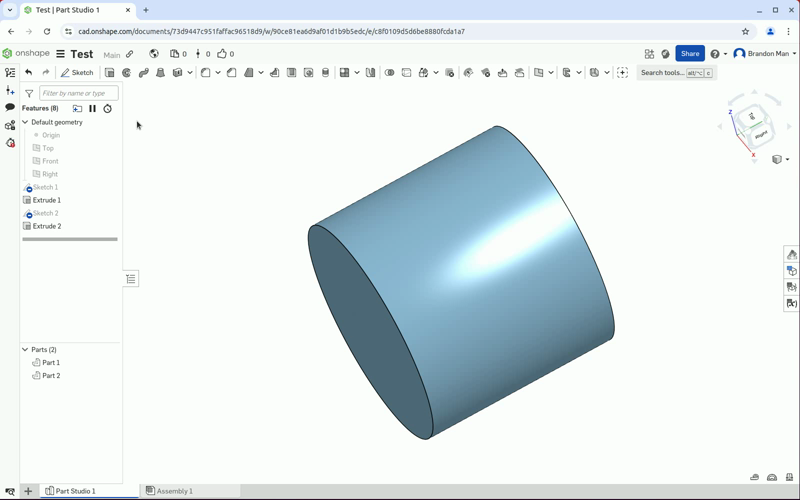
key(right, 2)
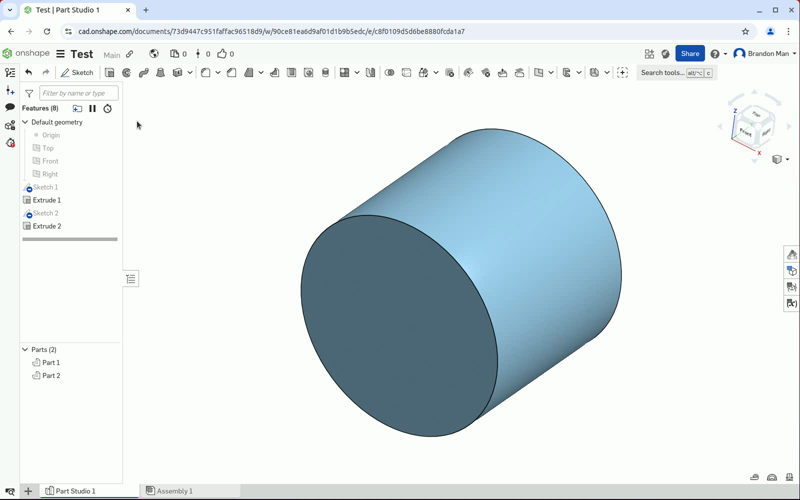
mouse_move(73, 189)
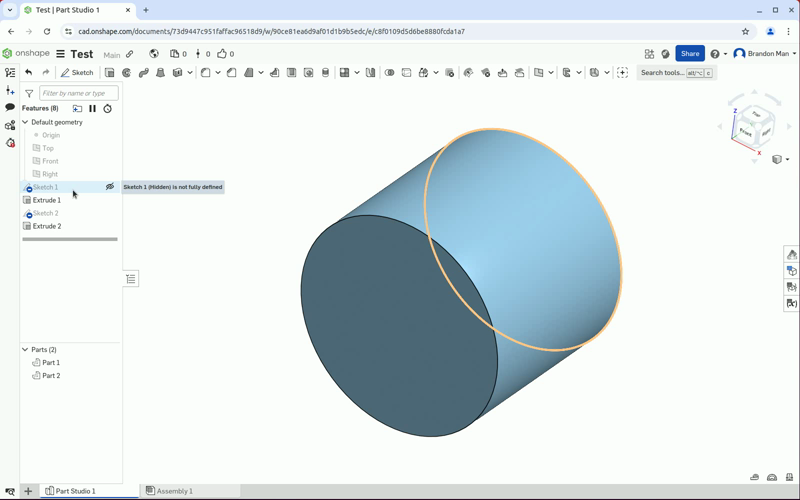
click(73, 189)